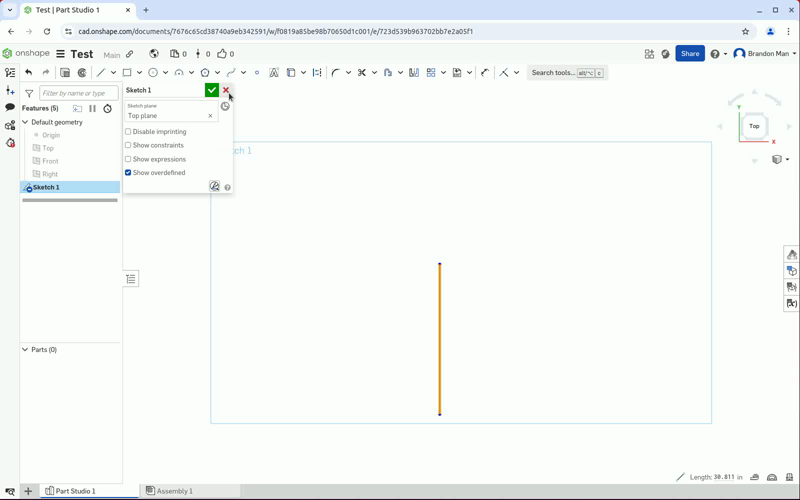
key(shift+h)
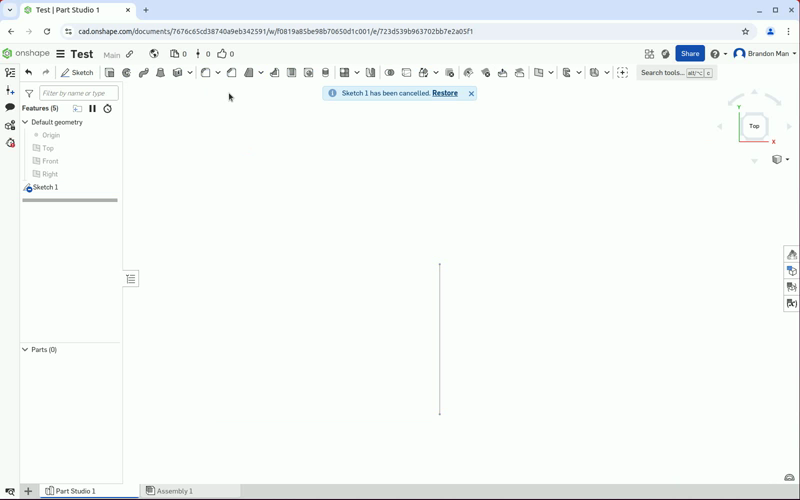
key(shift+s)
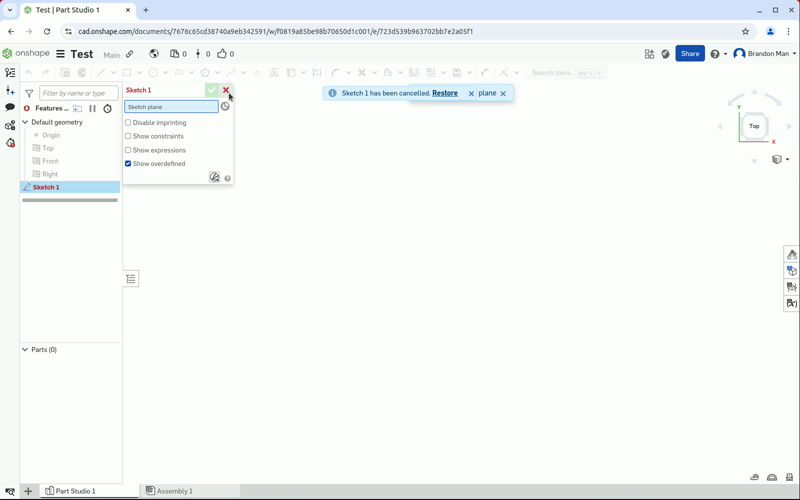
mouse_move(73, 150)
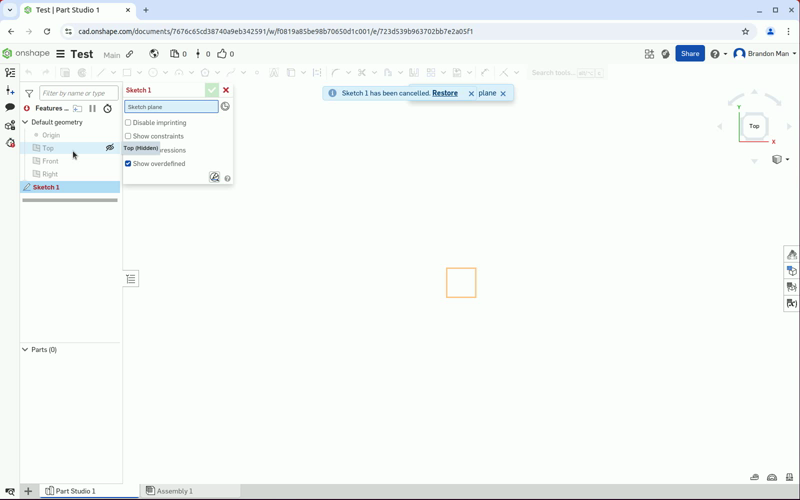
click(73, 150)
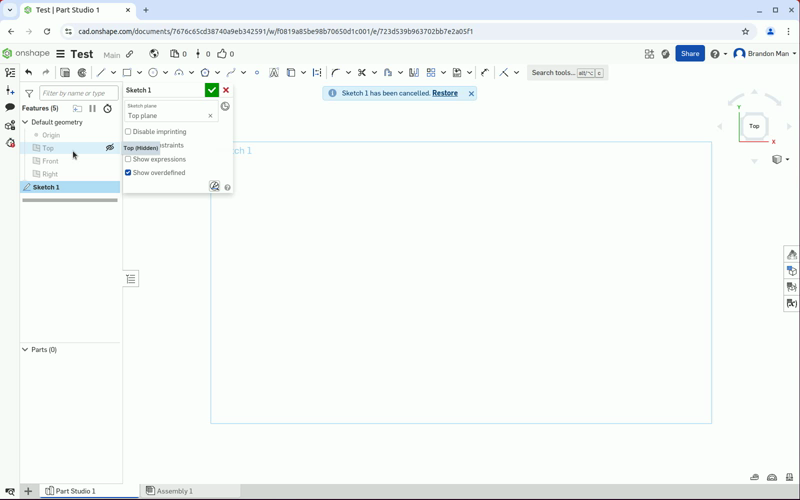
mouse_move(73, 352)
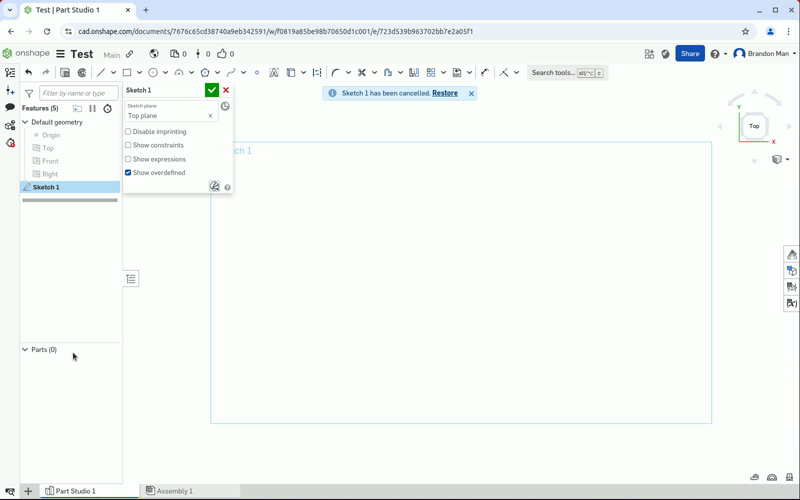
key(y)
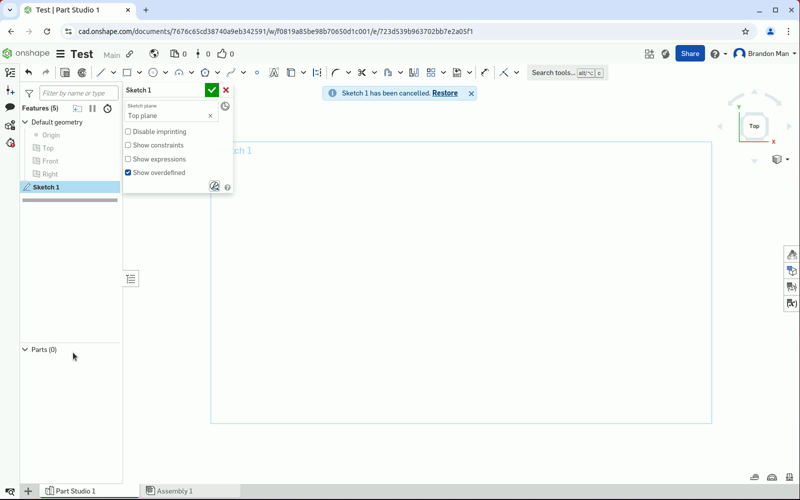
key(c)
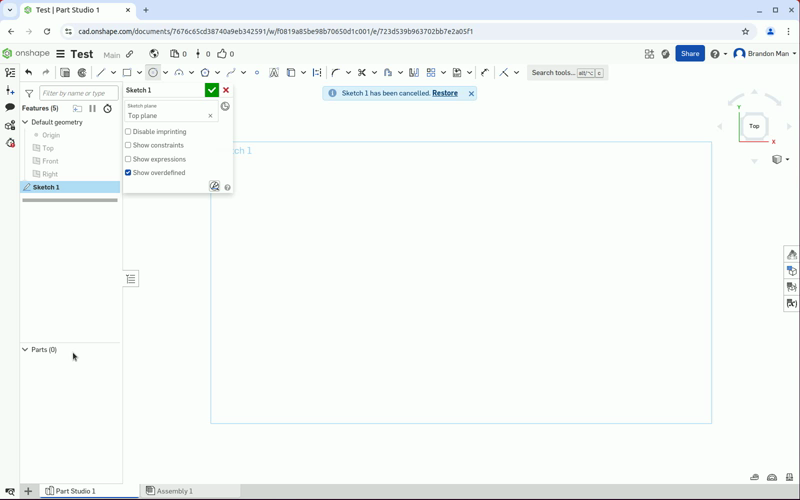
key_down(shift)
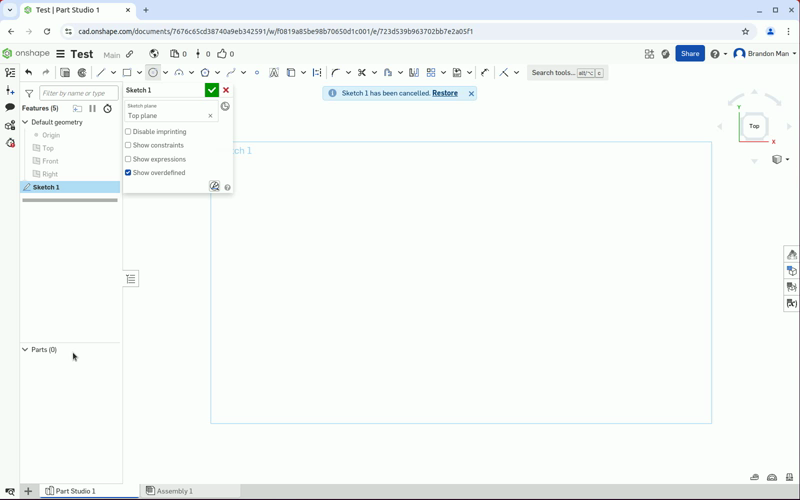
mouse_move(461, 282)
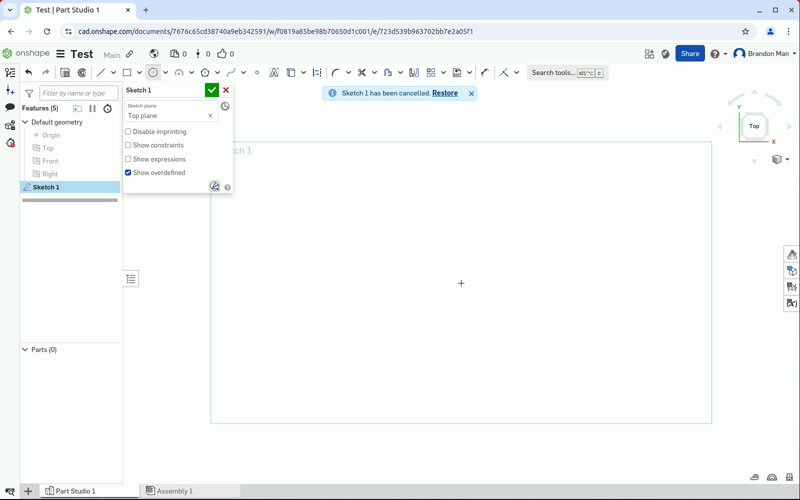
click(461, 282)
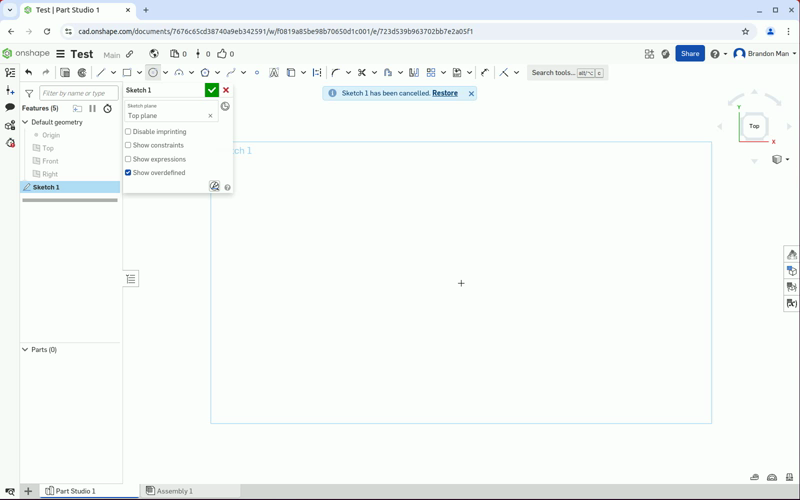
key_up(shift)
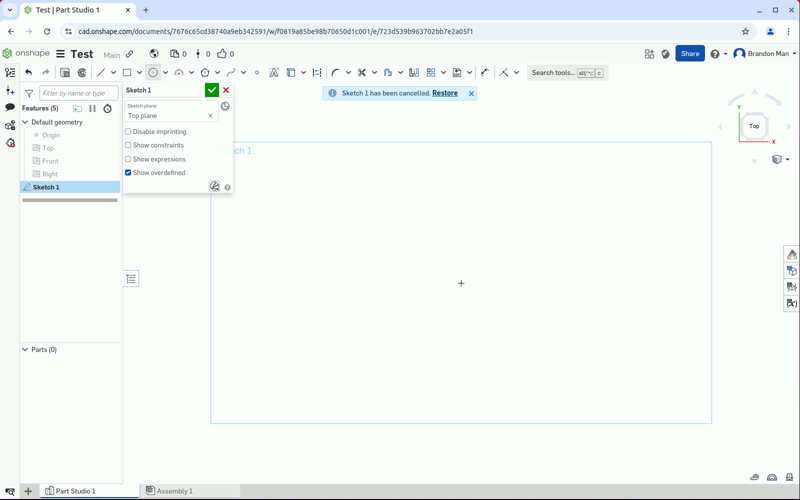
mouse_move(574, 282)
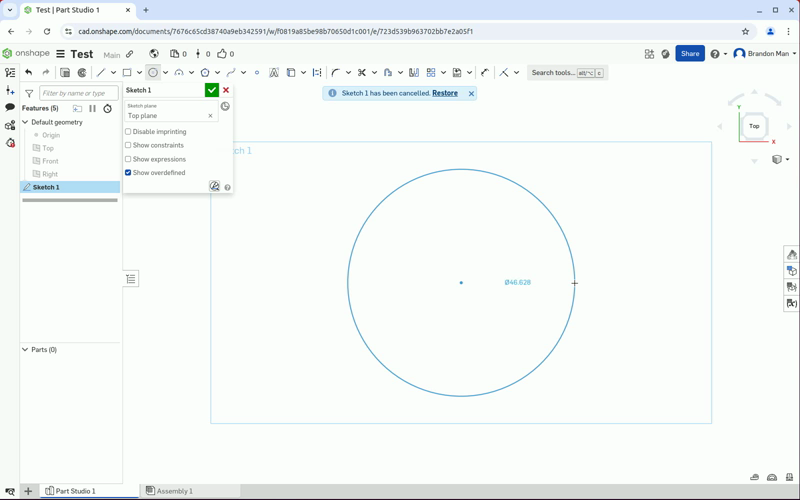
click(574, 282)
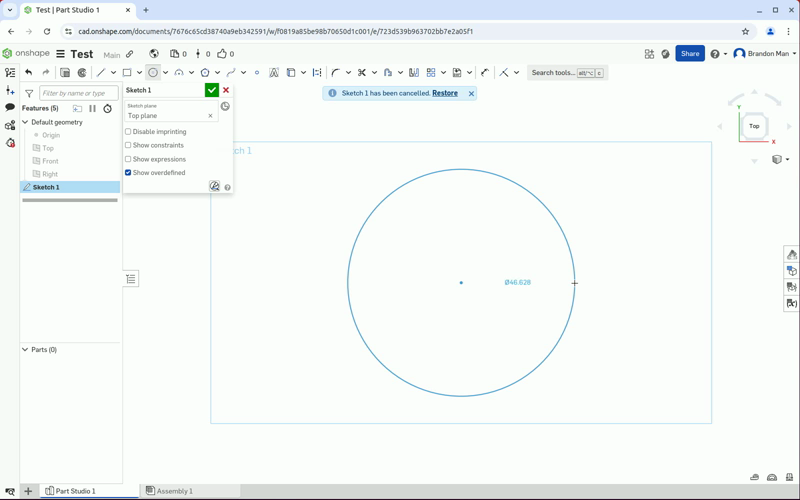
key(esc)
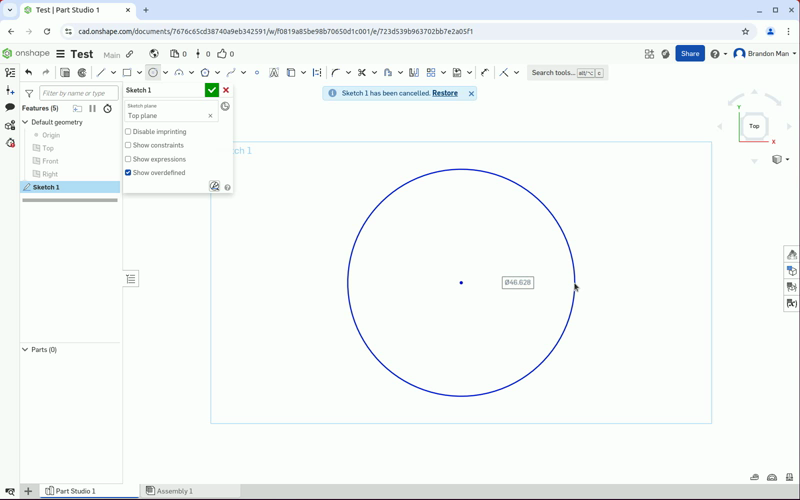
mouse_move(449, 219)
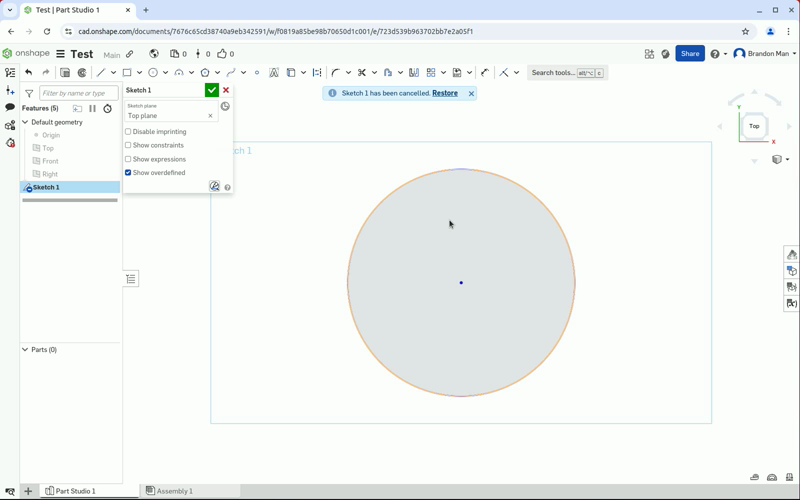
click(449, 219)
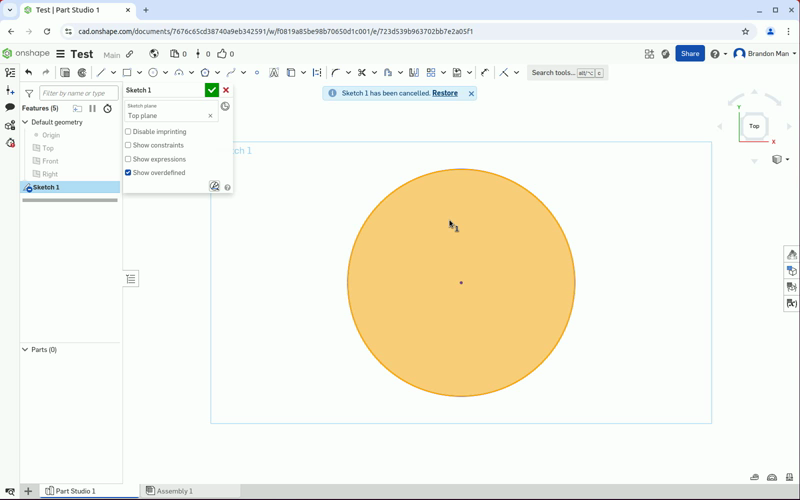
mouse_move(73, 352)
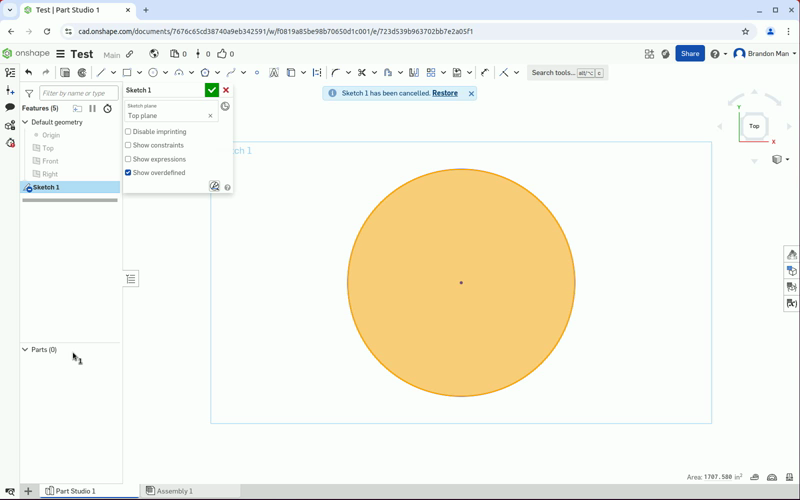
key(shift+y)
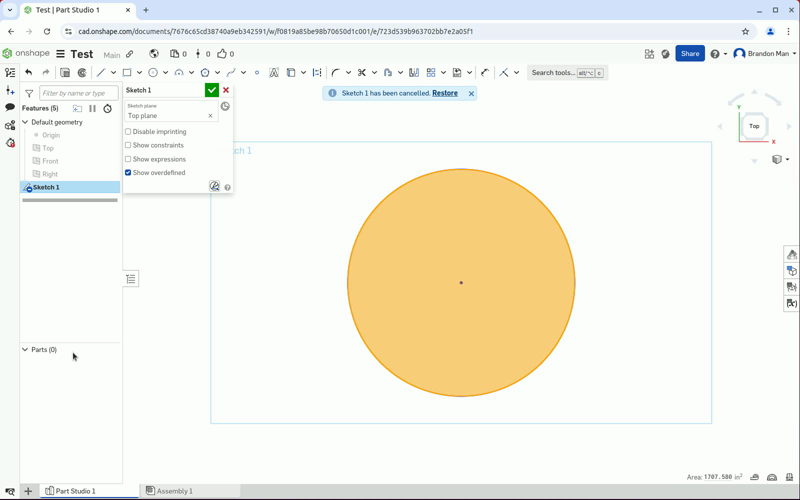
key(shift+e)
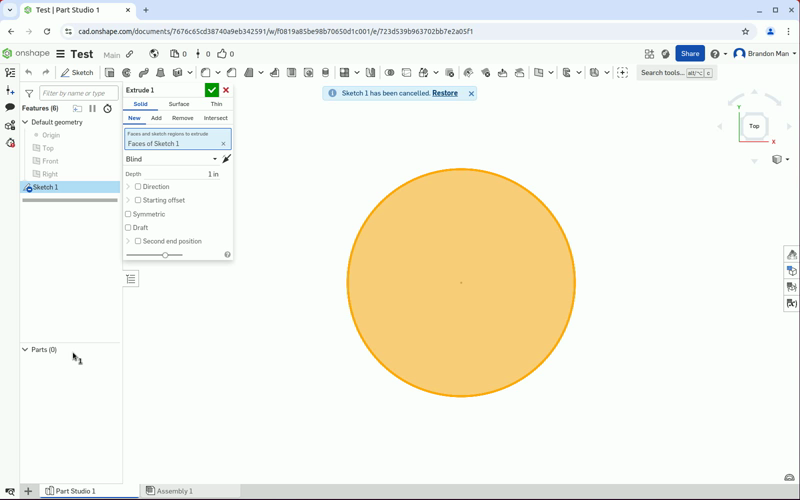
mouse_move(143, 106)
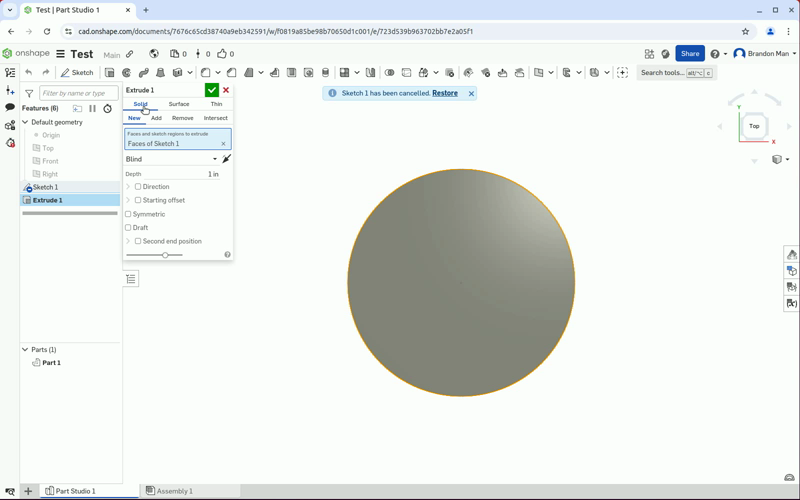
click(143, 106)
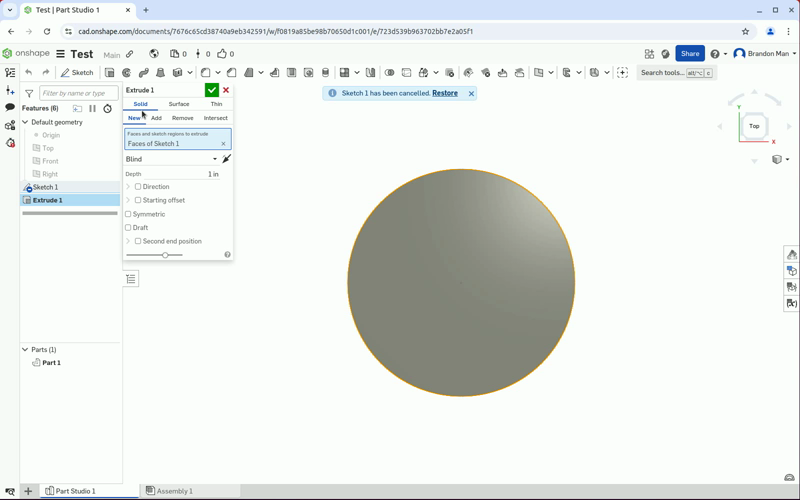
mouse_move(137, 120)
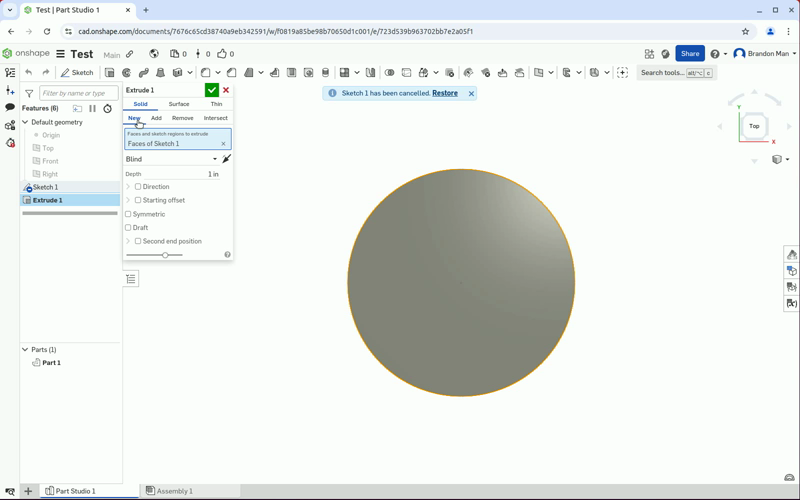
click(137, 120)
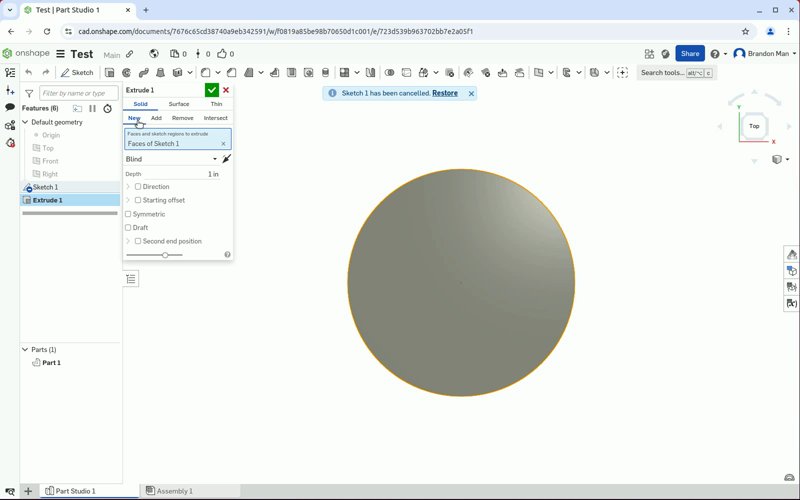
key(tab, 4)
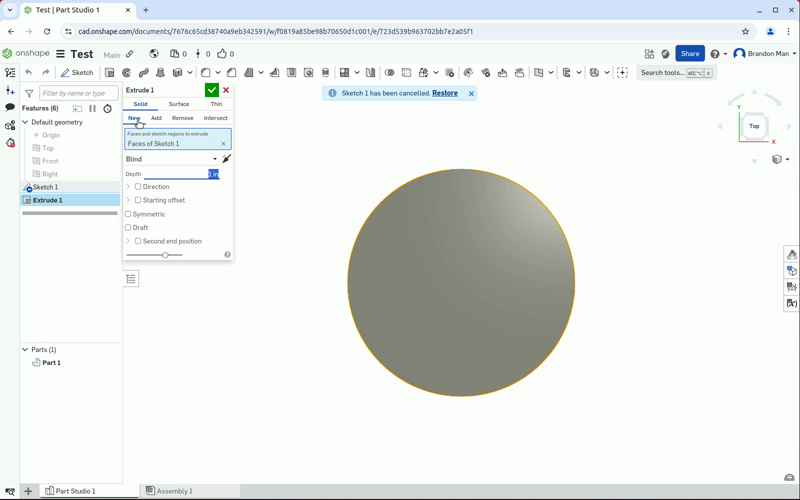
text(6.981)
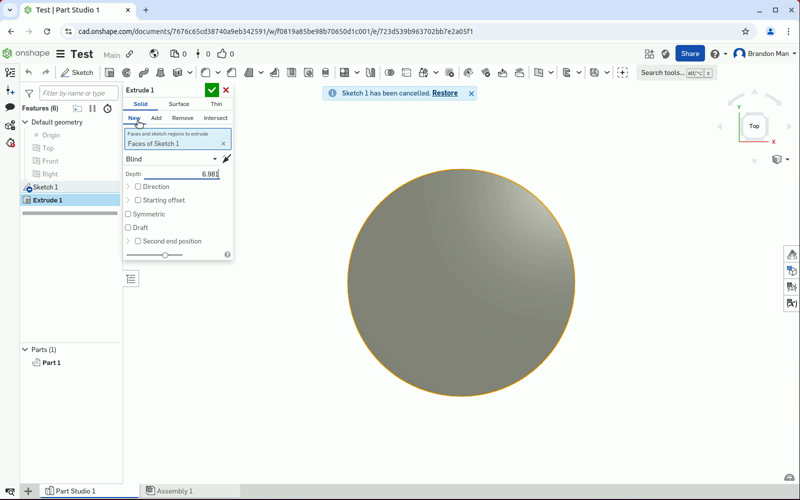
key(enter)
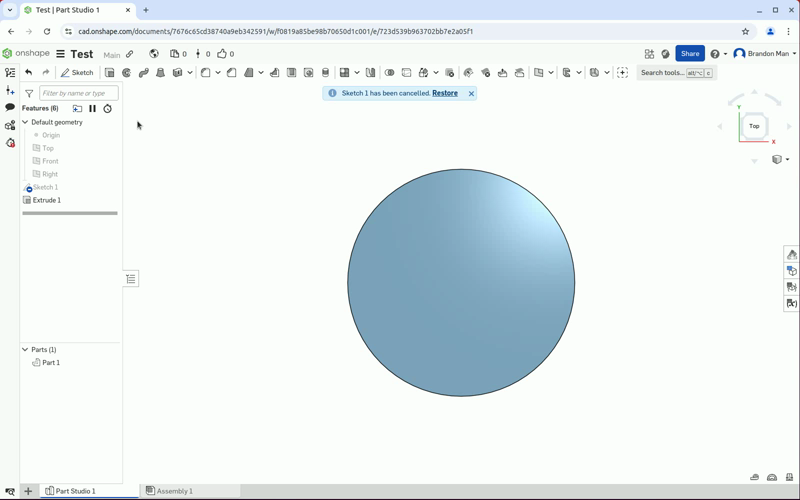
key(shift+h)
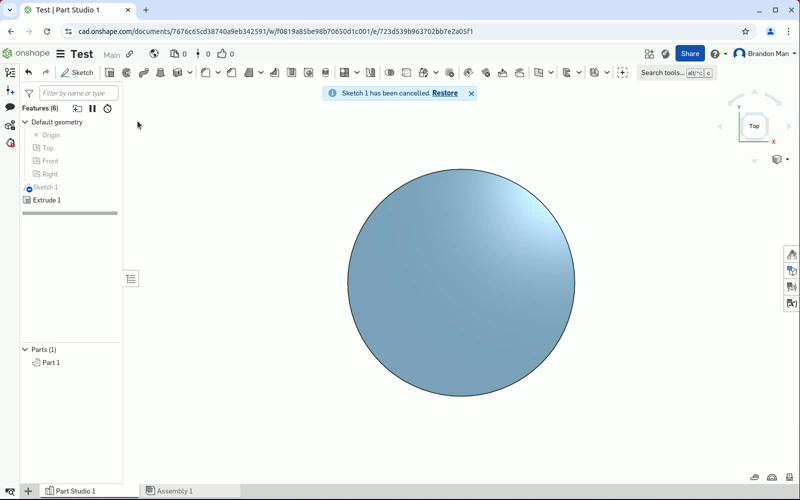
key(shift+h)
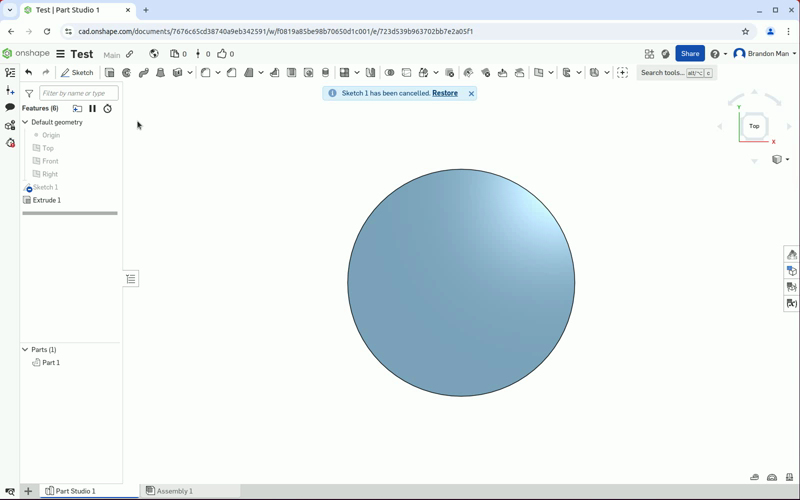
mouse_move(73, 189)
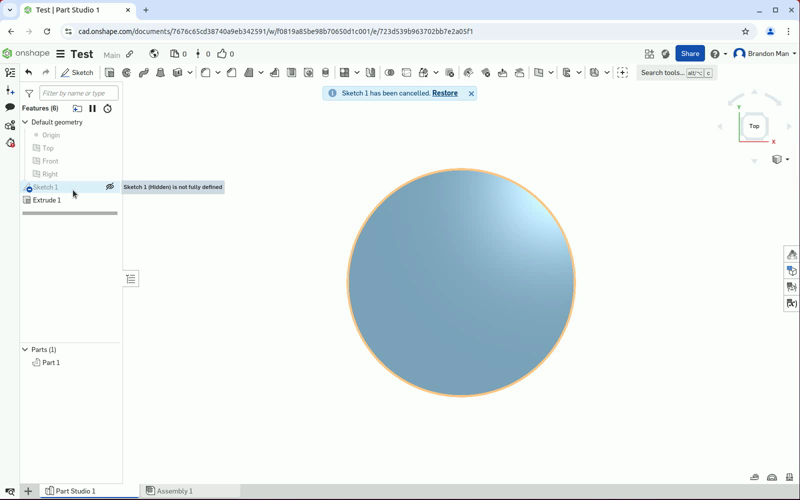
click(73, 189)
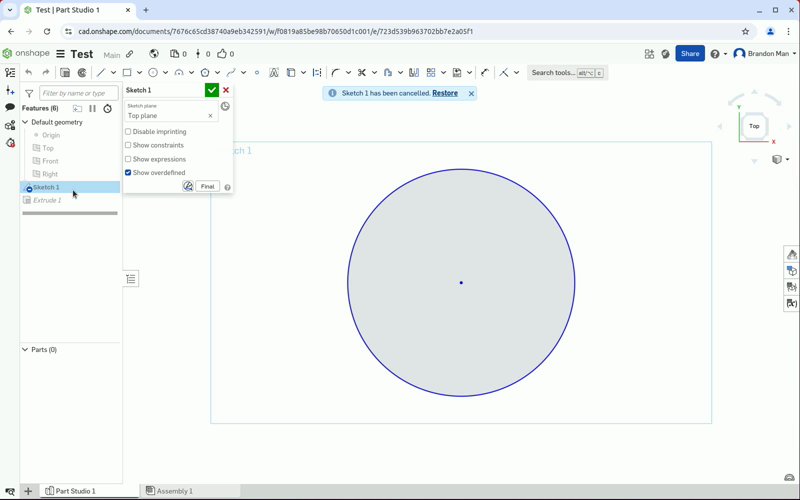
mouse_move(229, 92)
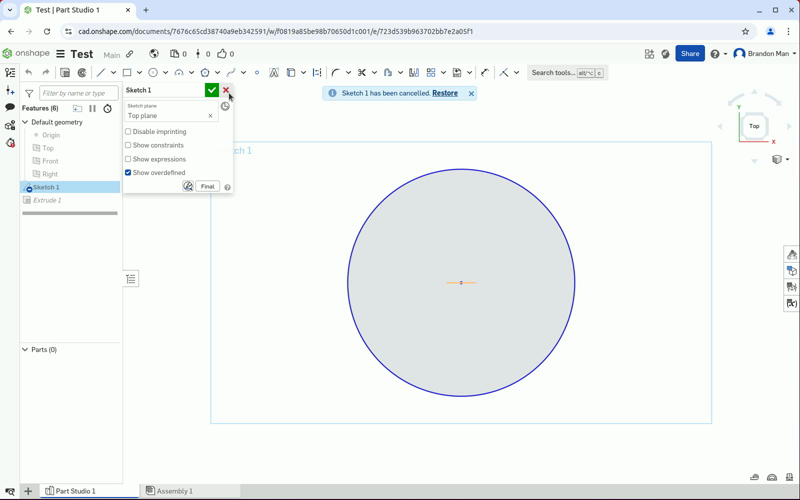
click(229, 92)
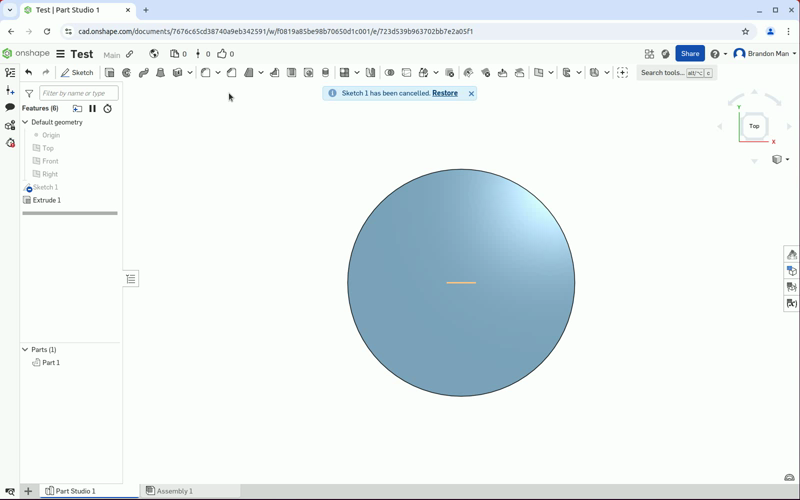
mouse_move(541, 75)
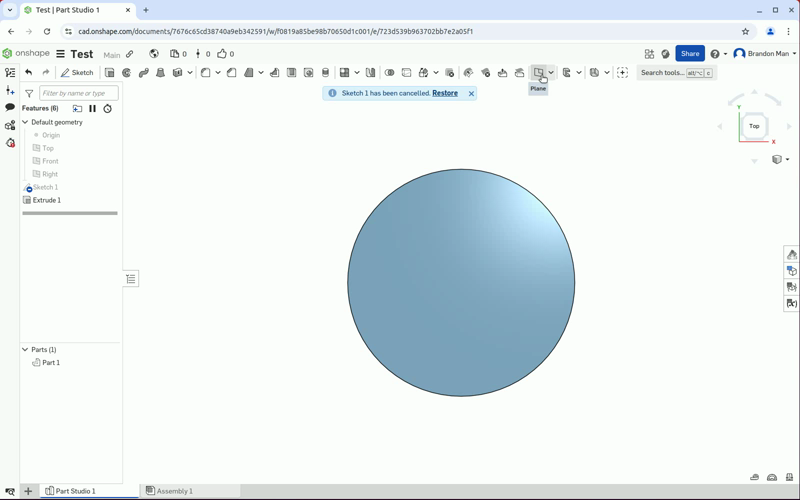
click(541, 75)
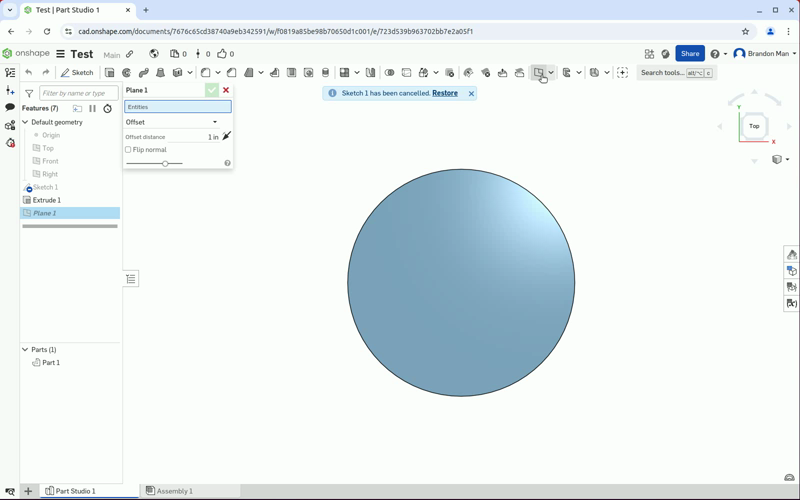
mouse_move(73, 150)
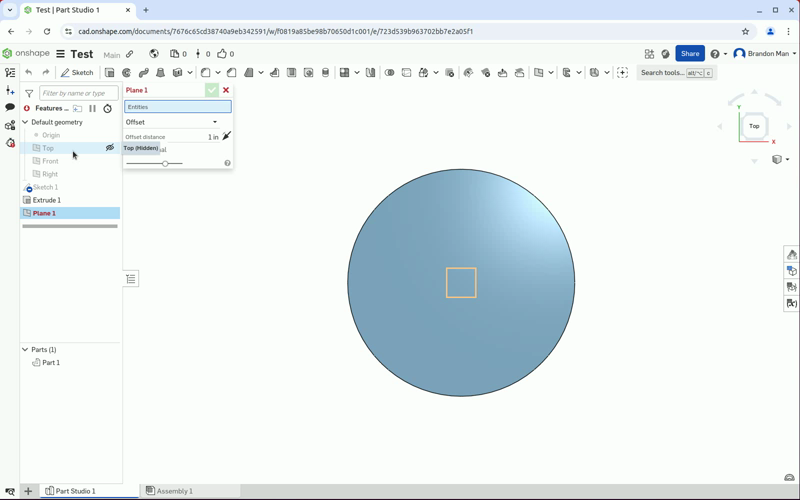
click(73, 150)
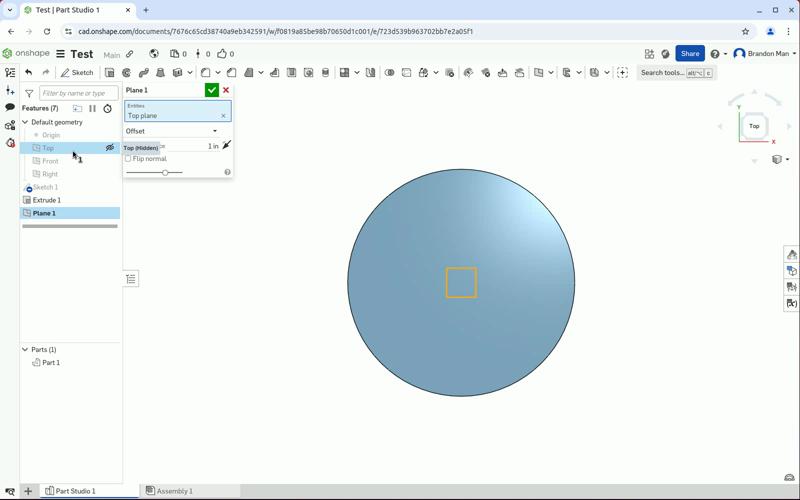
key(tab, 2)
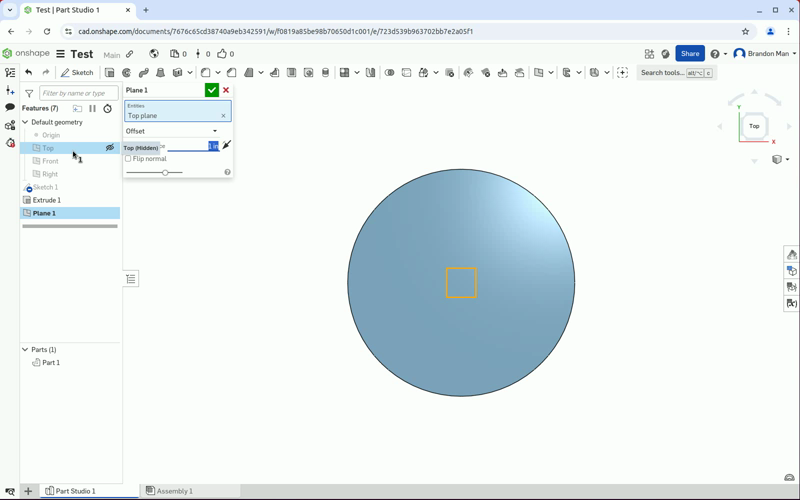
text(6.994)
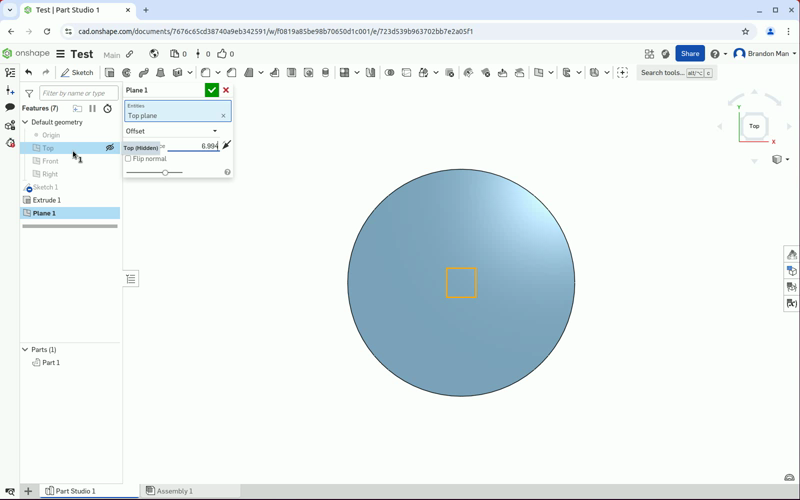
key(enter, 2)
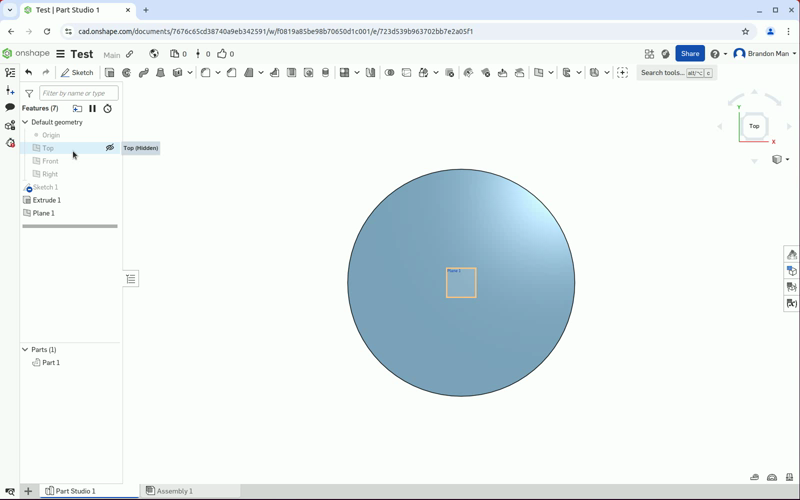
key(shift+s)
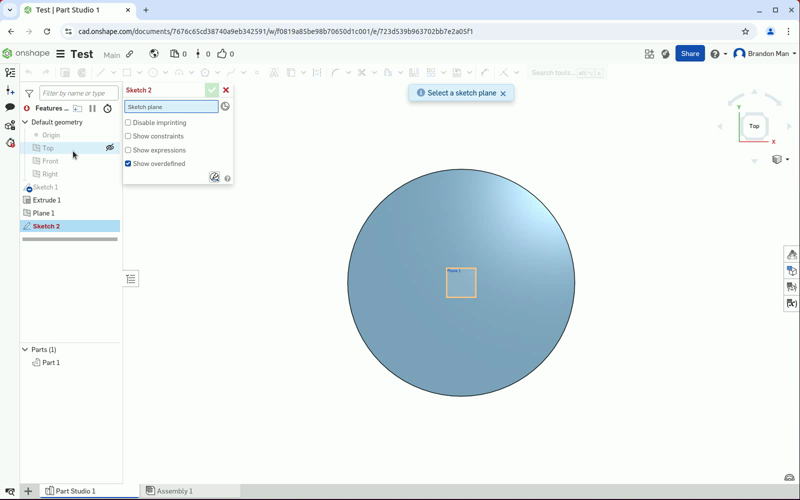
mouse_move(73, 215)
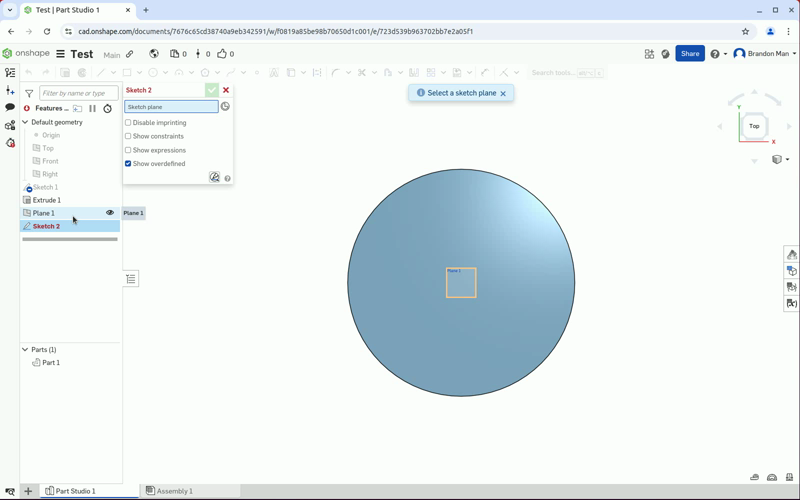
click(73, 215)
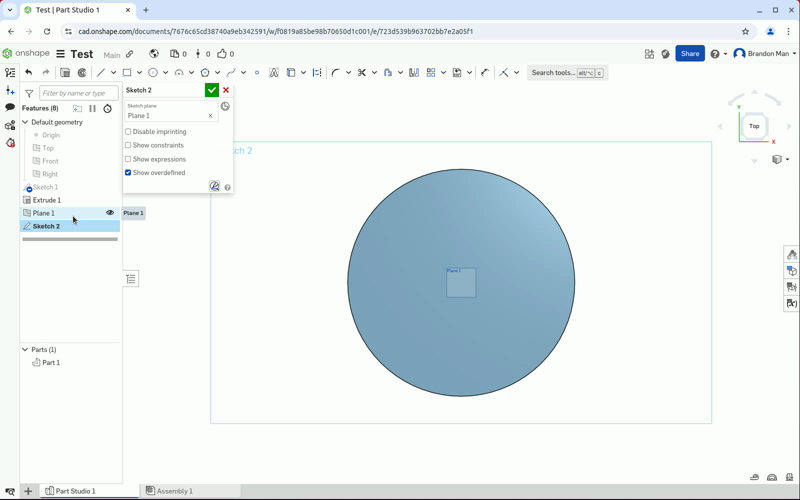
mouse_move(73, 352)
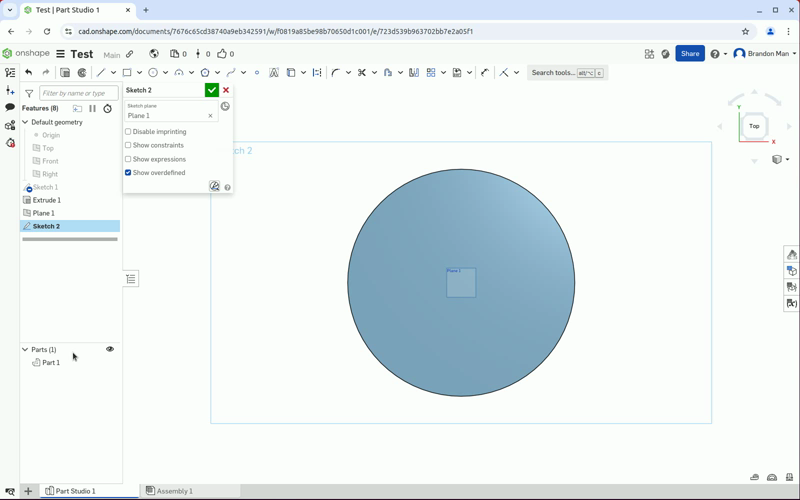
key(y)
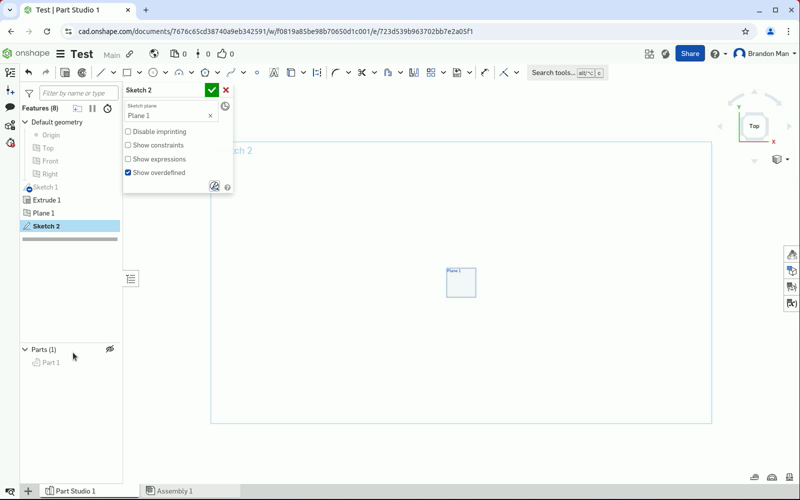
key(c)
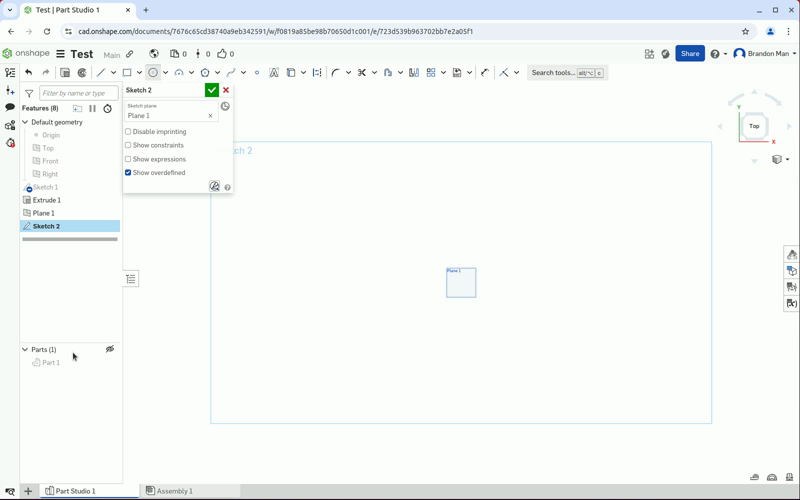
key_down(shift)
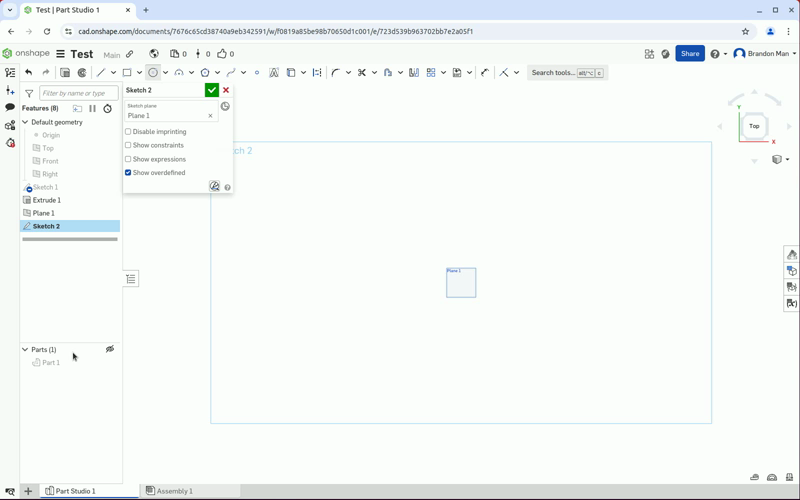
mouse_move(461, 282)
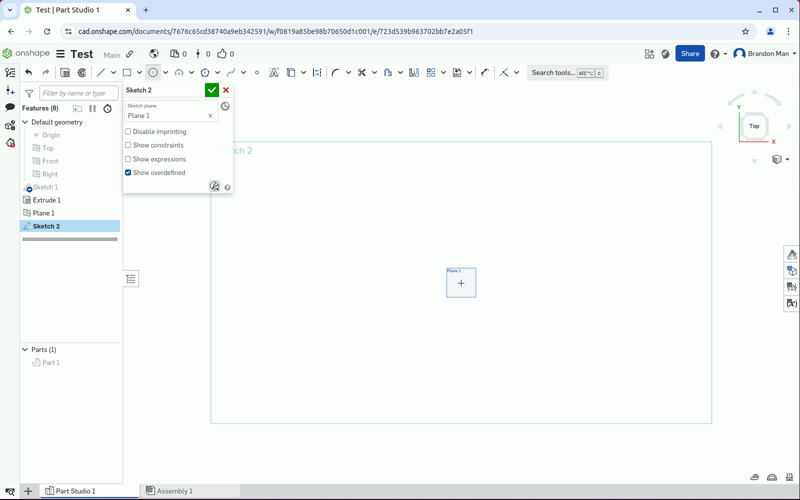
click(461, 282)
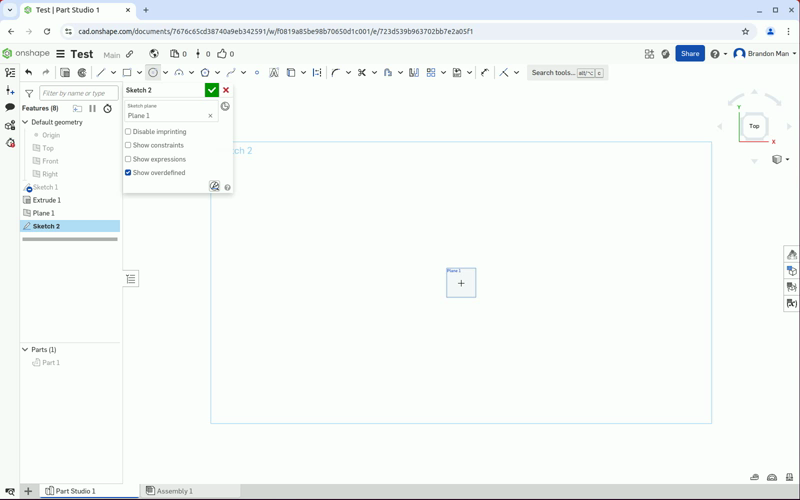
key_up(shift)
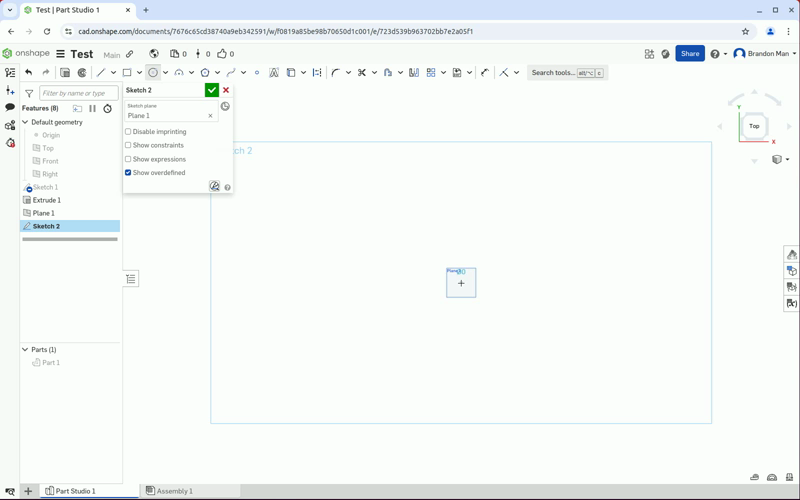
mouse_move(490, 282)
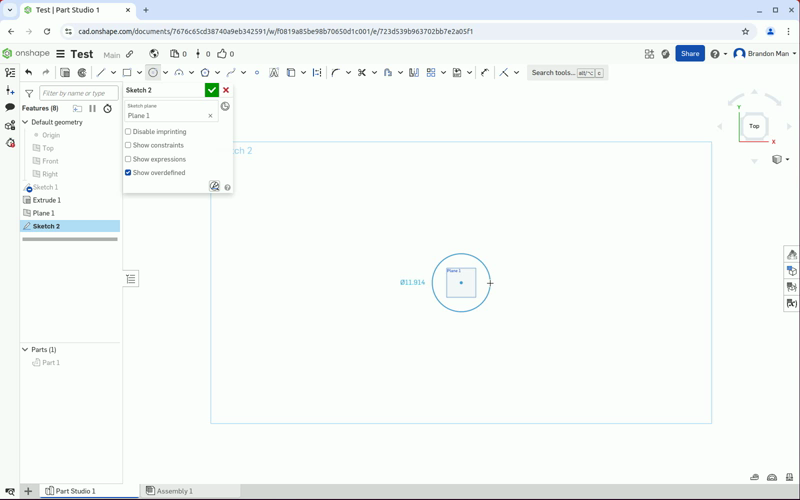
click(490, 282)
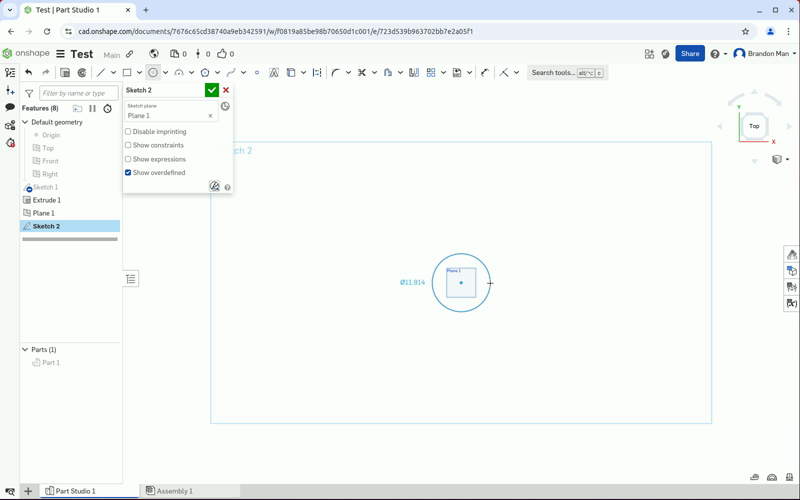
key(esc)
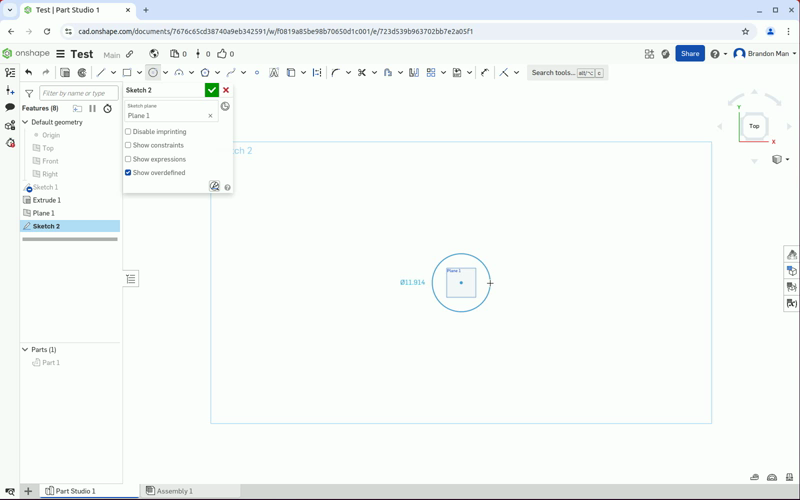
mouse_move(451, 284)
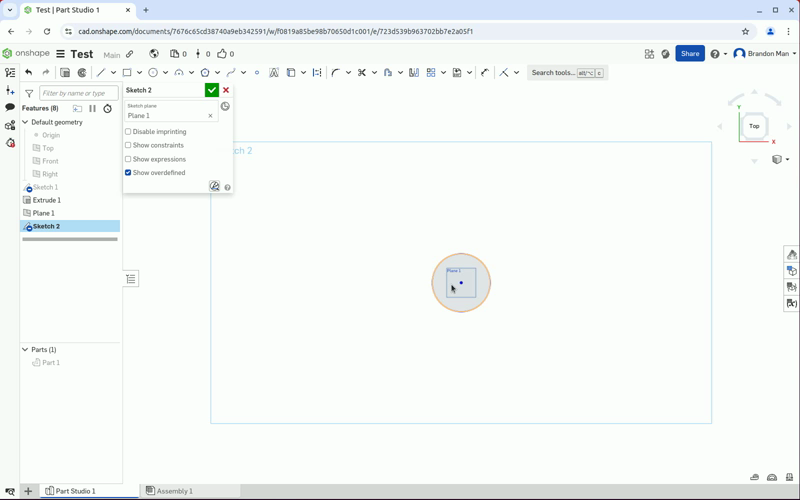
click(451, 284)
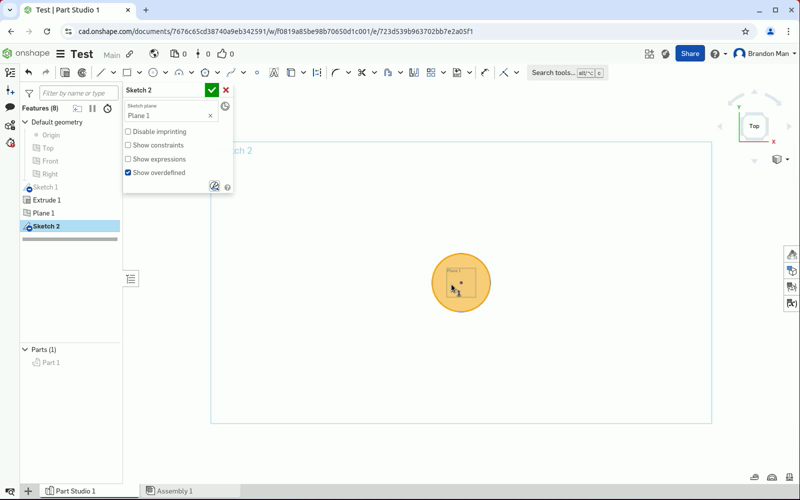
mouse_move(73, 352)
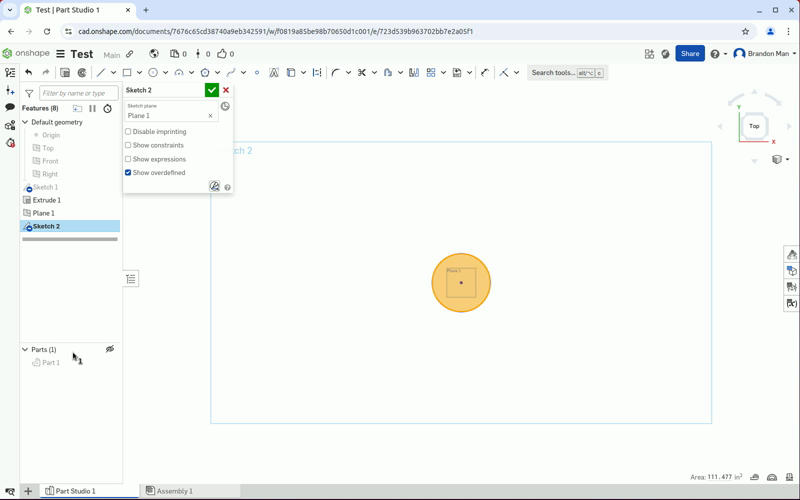
key(shift+y)
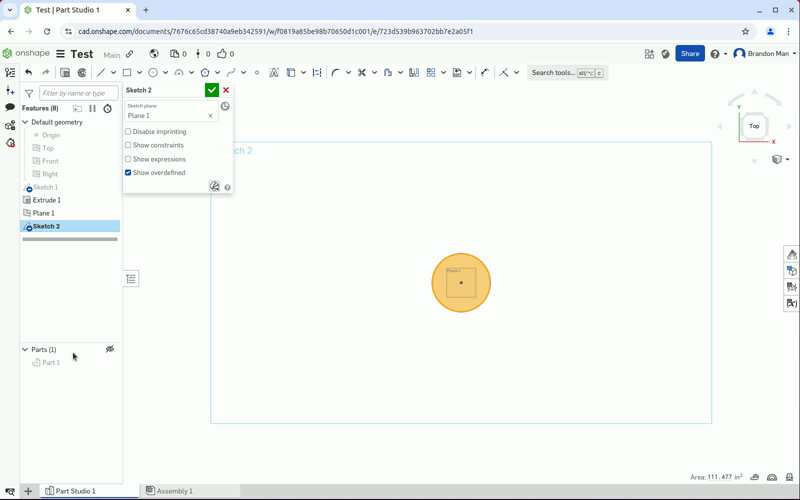
key(shift+e)
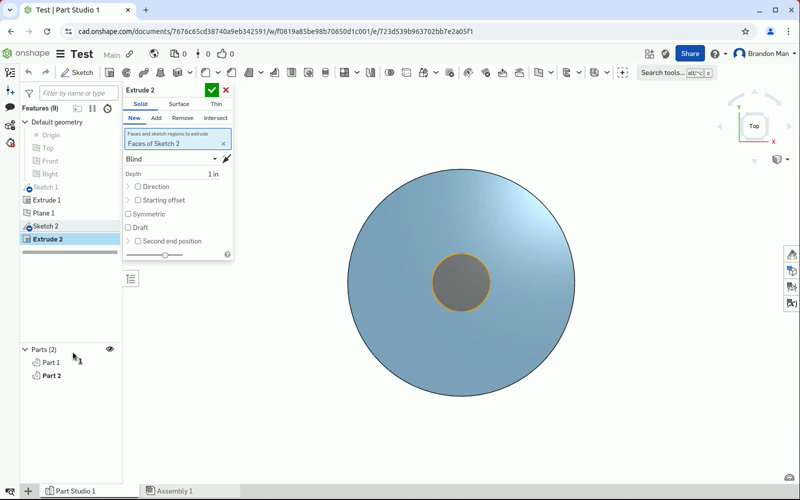
mouse_move(143, 106)
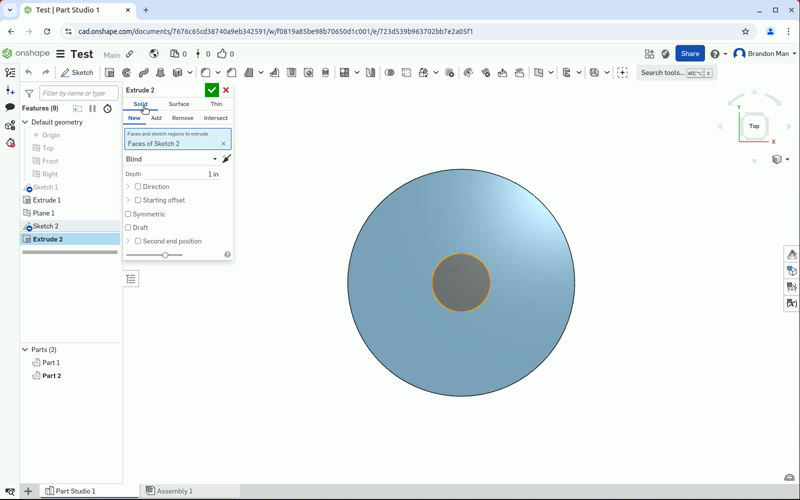
click(143, 106)
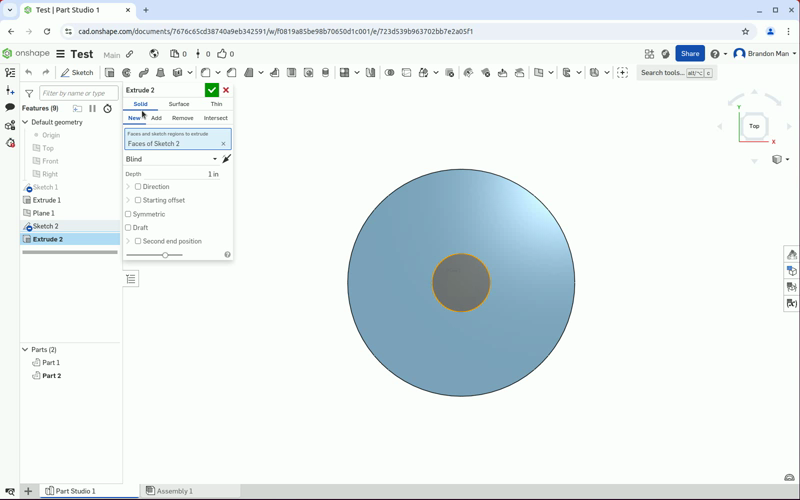
mouse_move(137, 120)
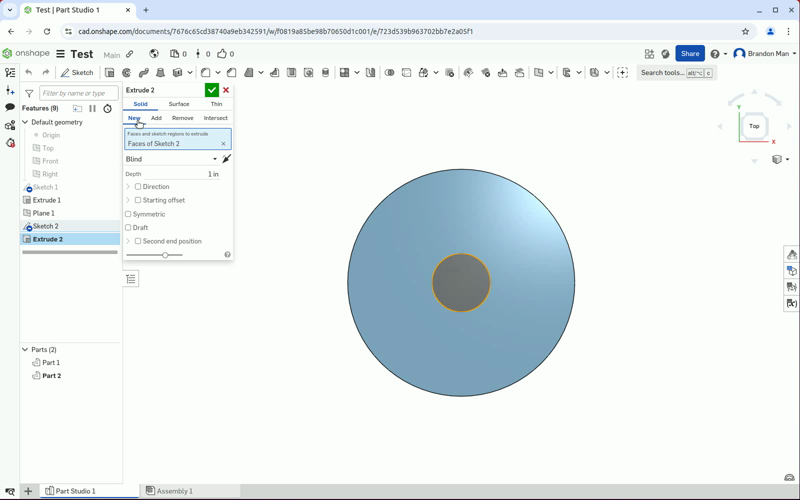
click(137, 120)
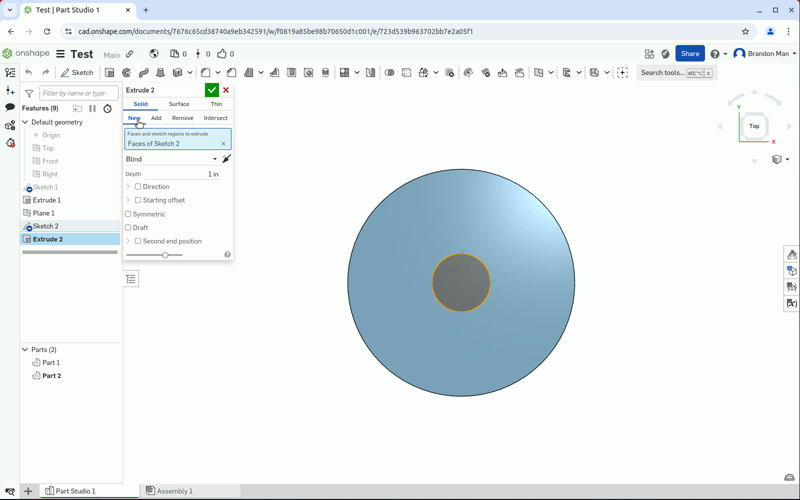
key(tab, 4)
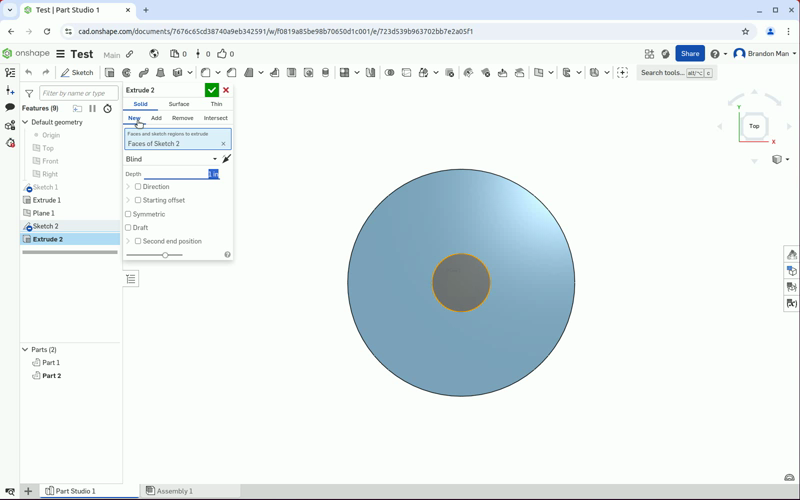
text(13.961)
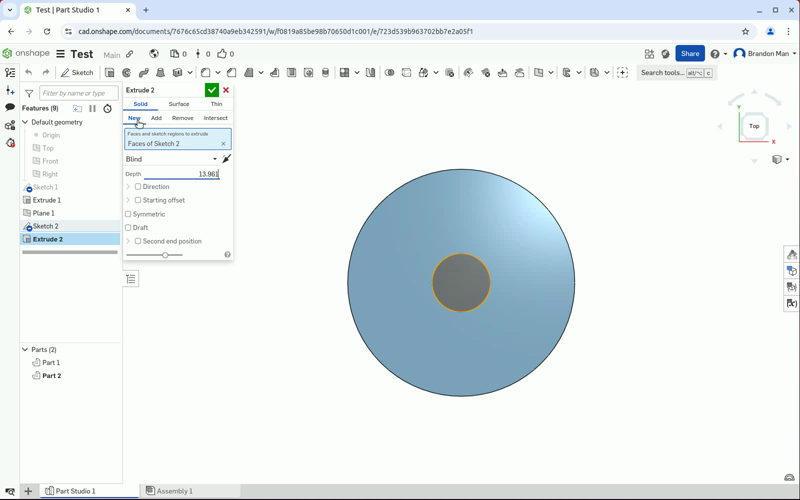
key(enter)
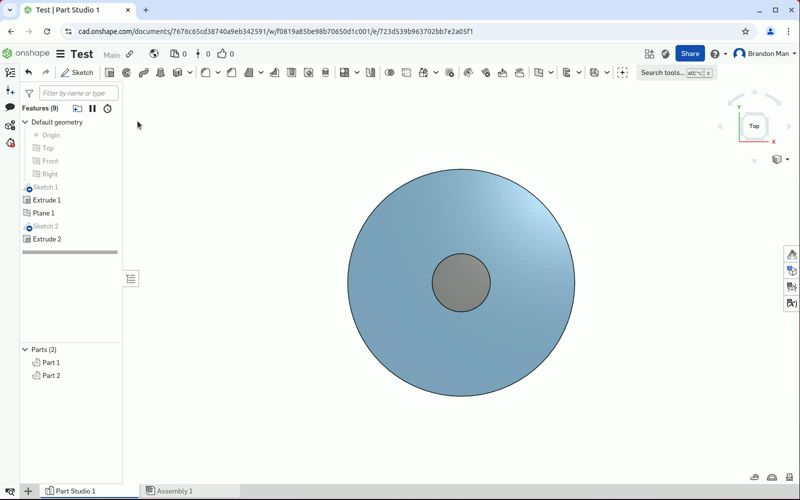
key(shift+h)
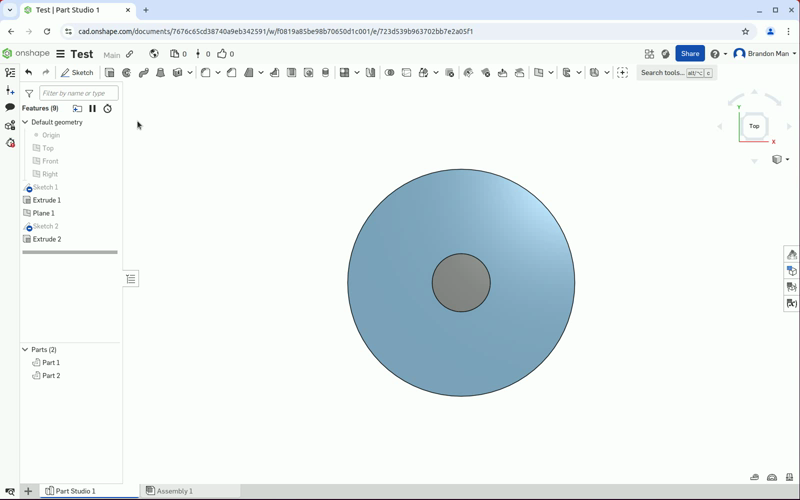
key(shift+h)
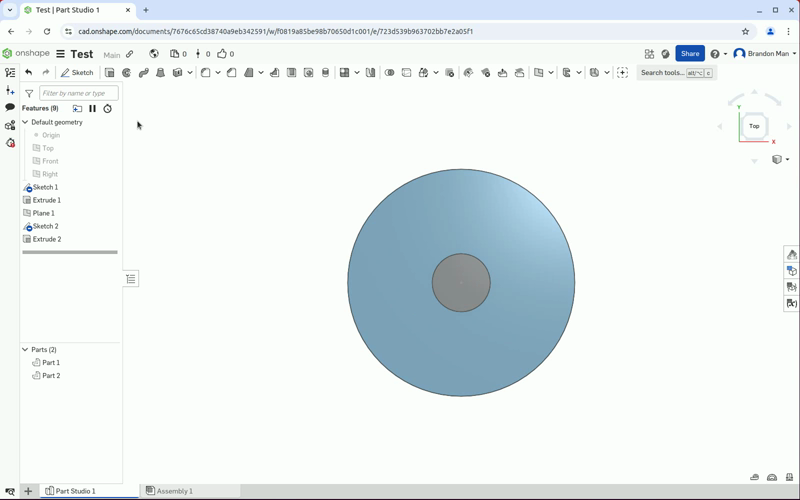
key(shift+7)
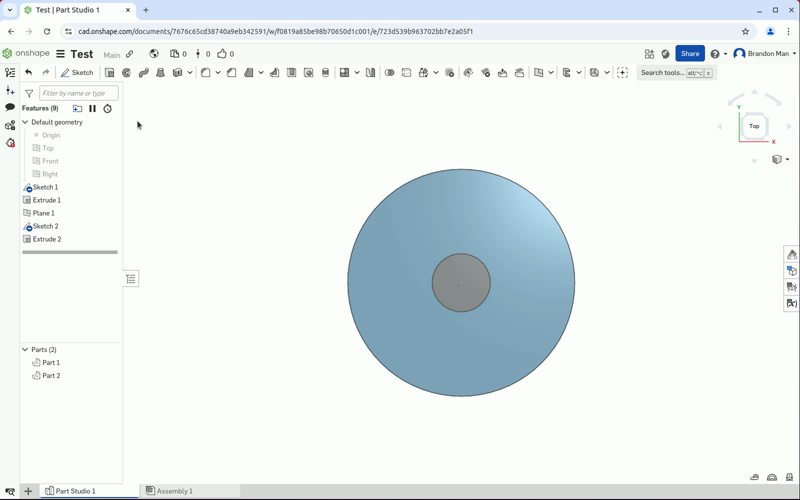
key(up, 3)
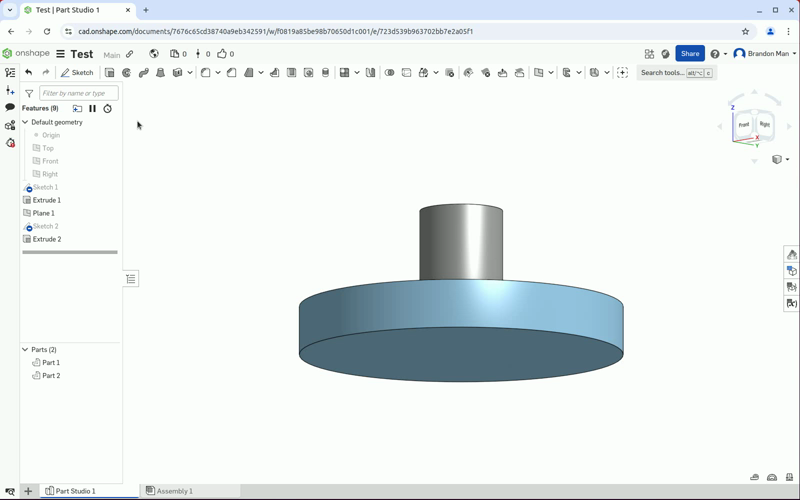
key(left, 3)
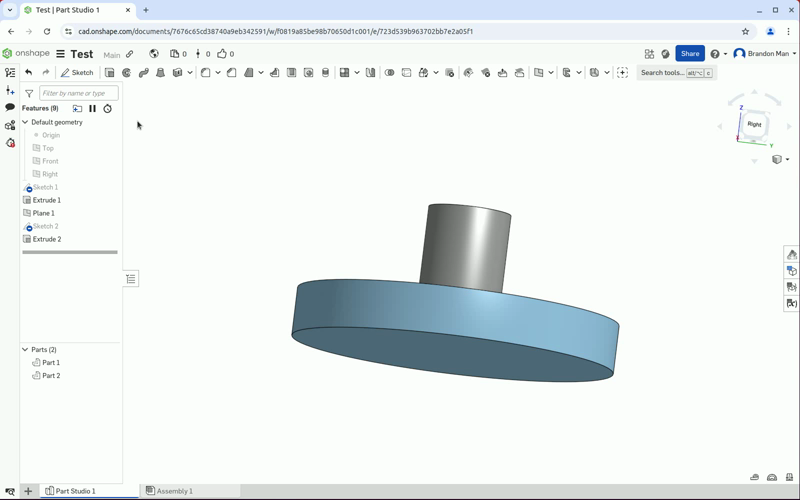
key(right, 3)
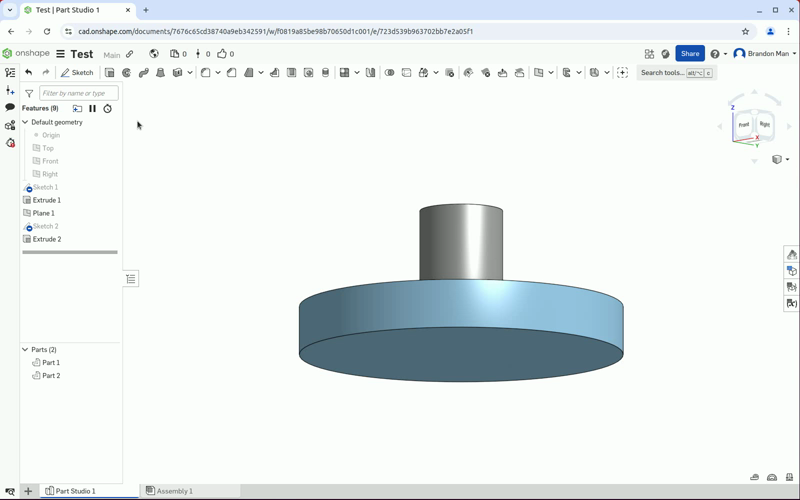
key(down, 3)
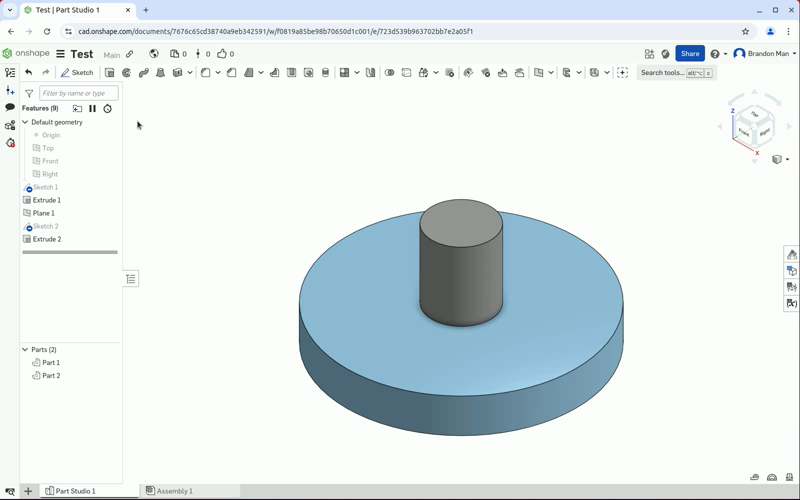
mouse_move(73, 189)
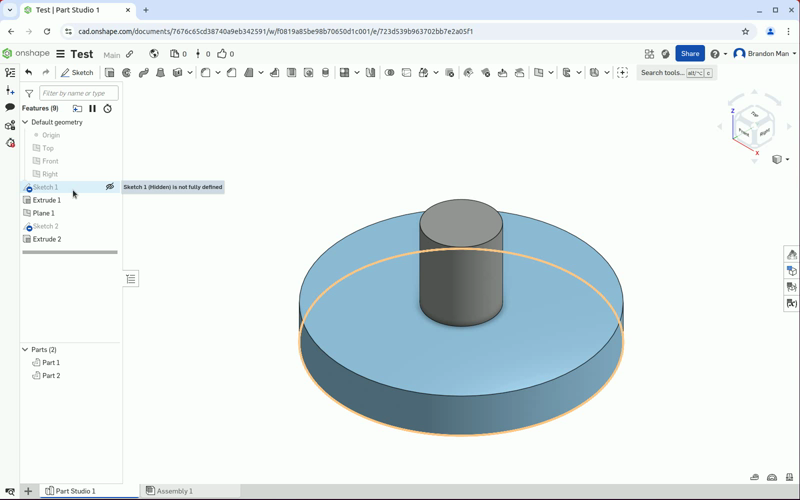
click(73, 189)